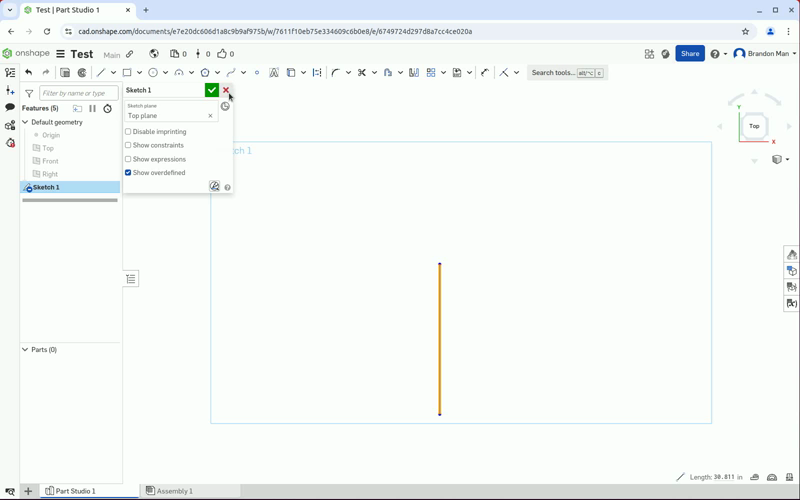
key(shift+h)
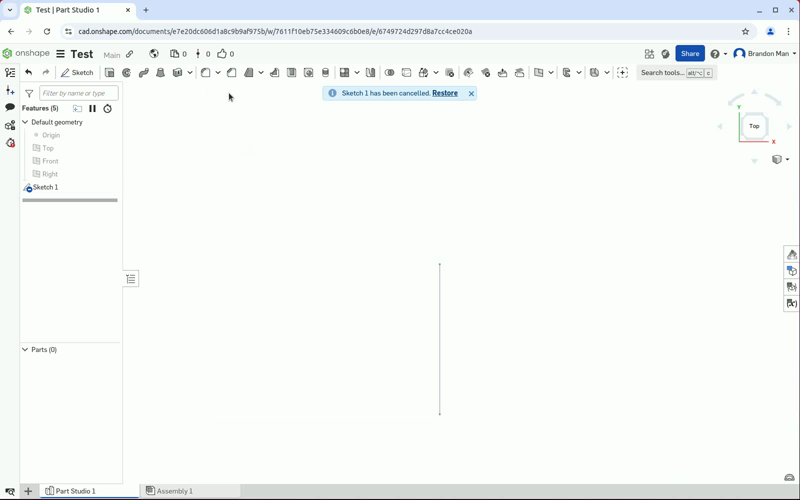
key(shift+s)
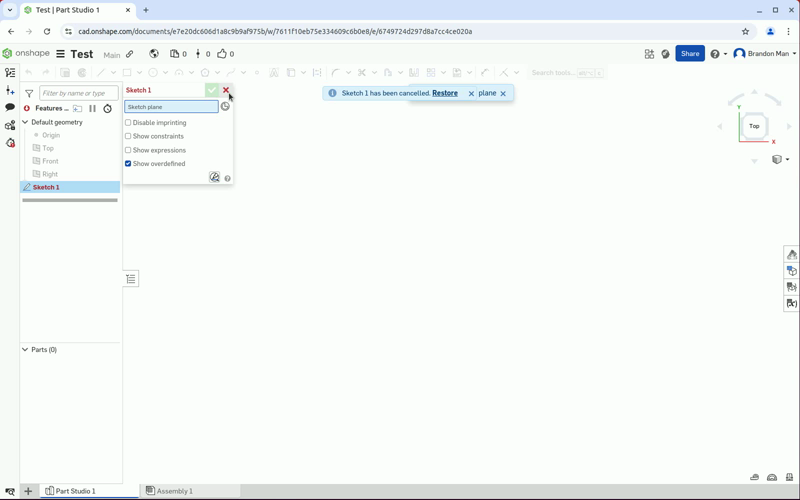
mouse_move(73, 150)
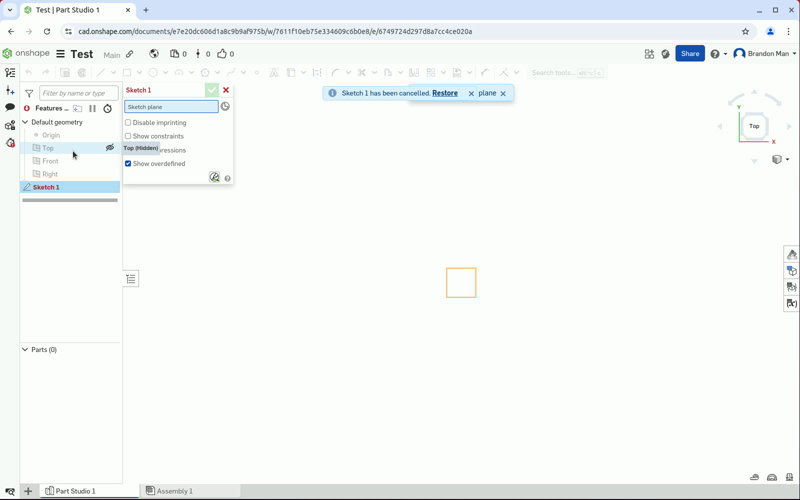
click(73, 150)
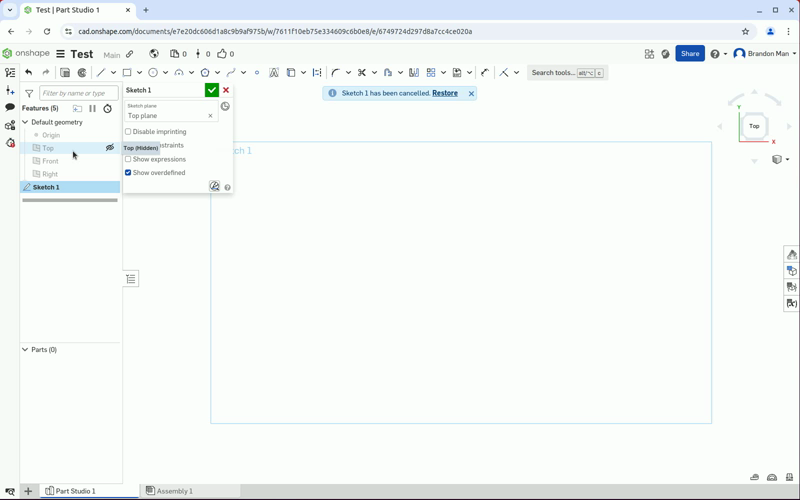
mouse_move(73, 352)
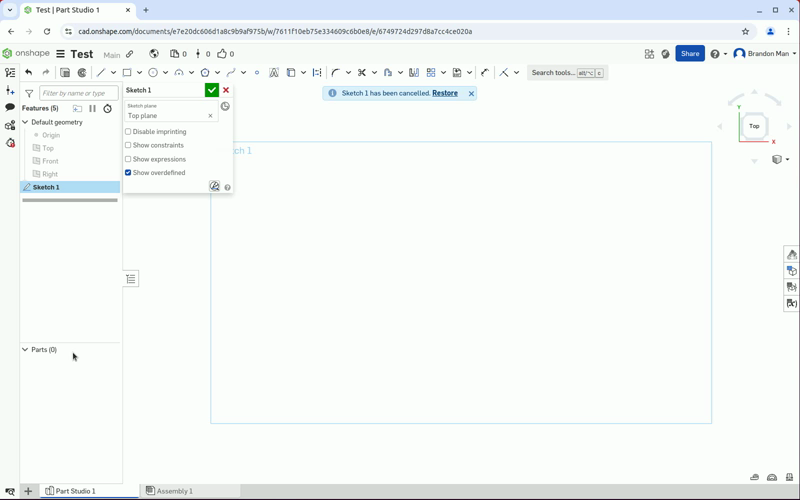
key(y)
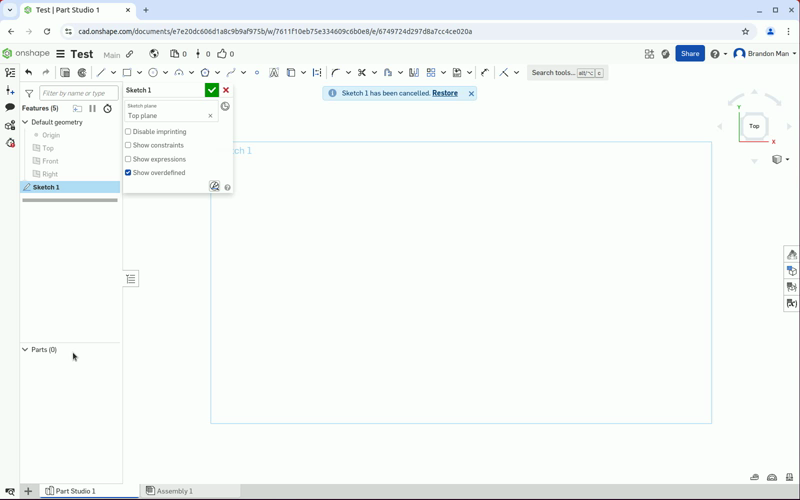
key(c)
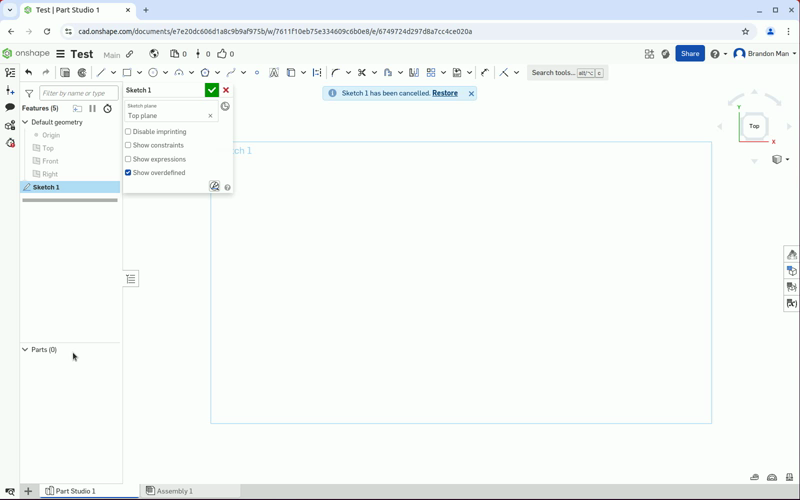
key_down(shift)
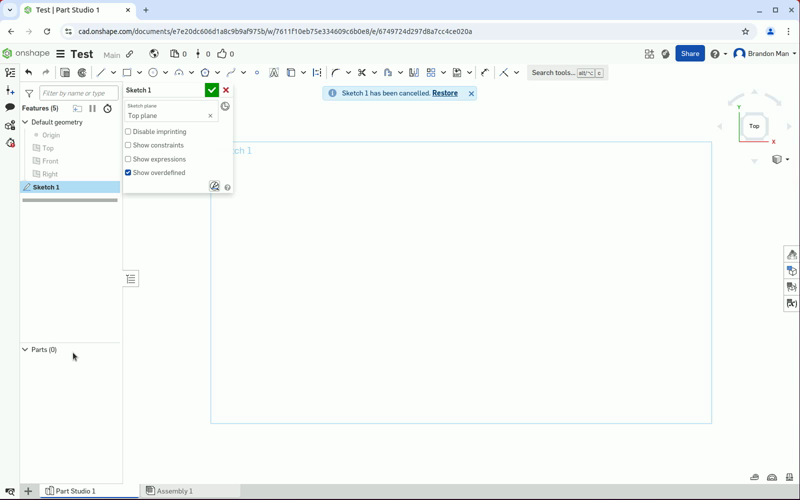
mouse_move(461, 282)
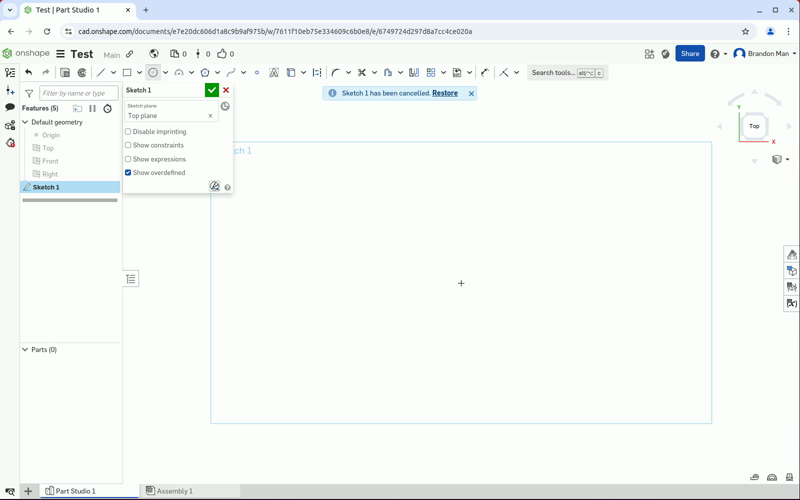
click(461, 282)
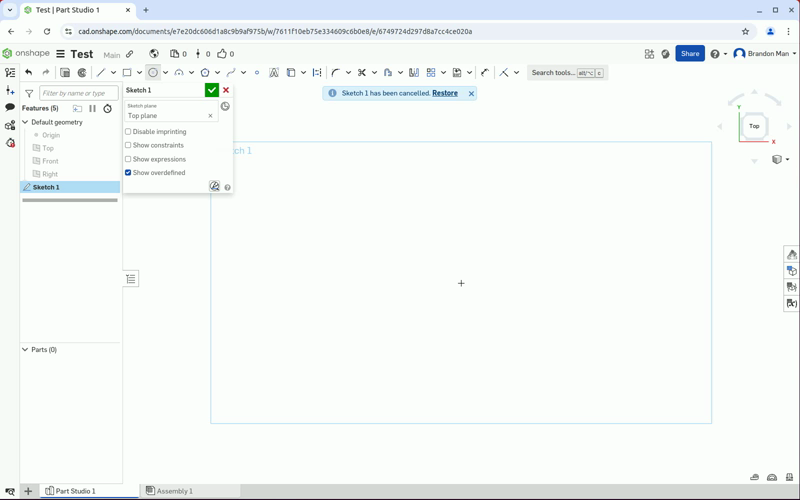
key_up(shift)
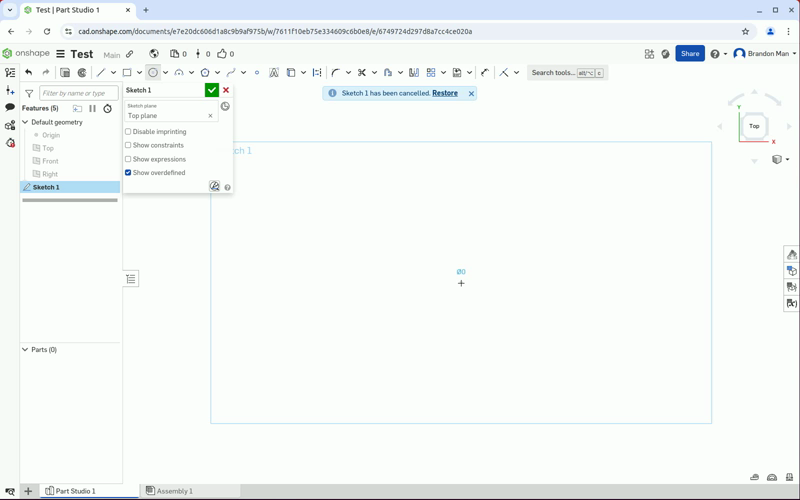
mouse_move(548, 282)
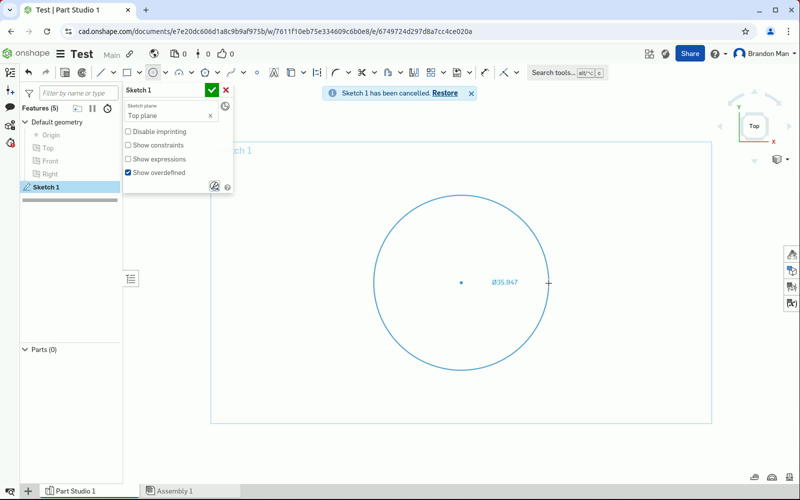
click(548, 282)
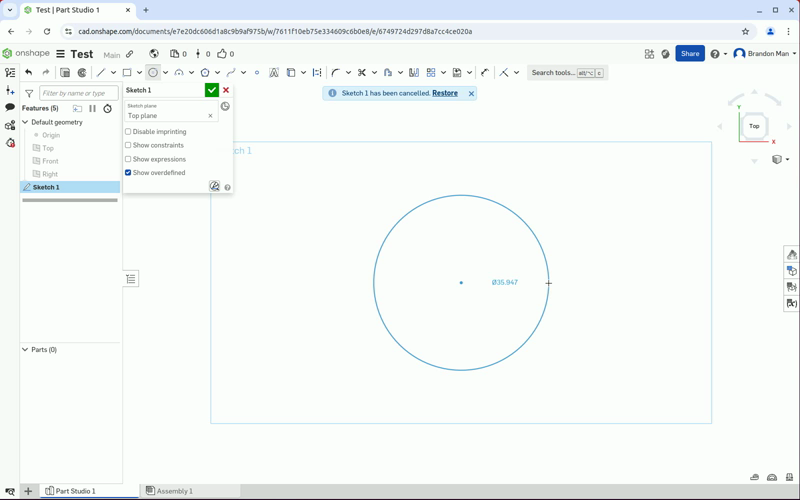
key(esc)
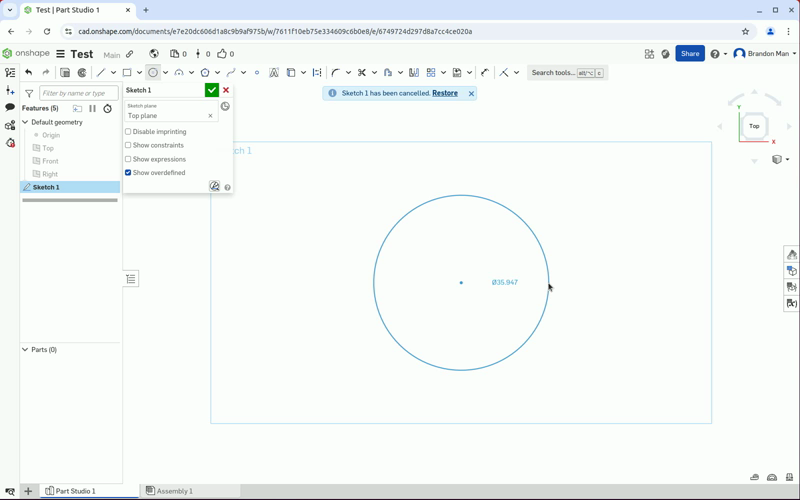
mouse_move(458, 265)
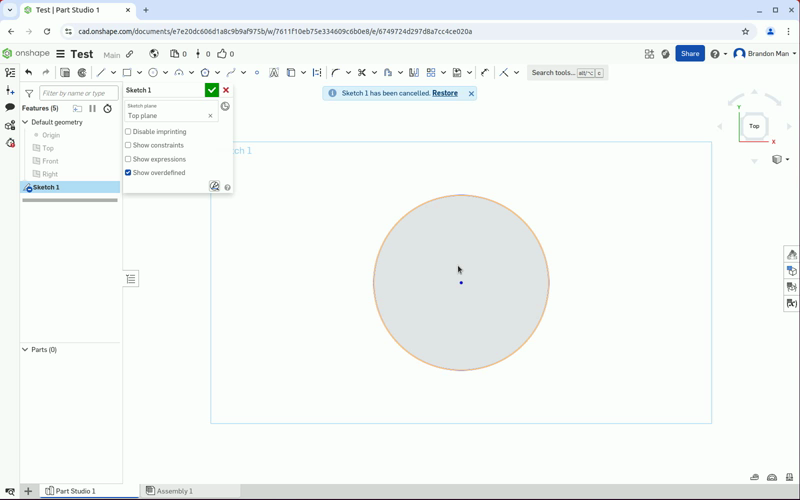
click(458, 265)
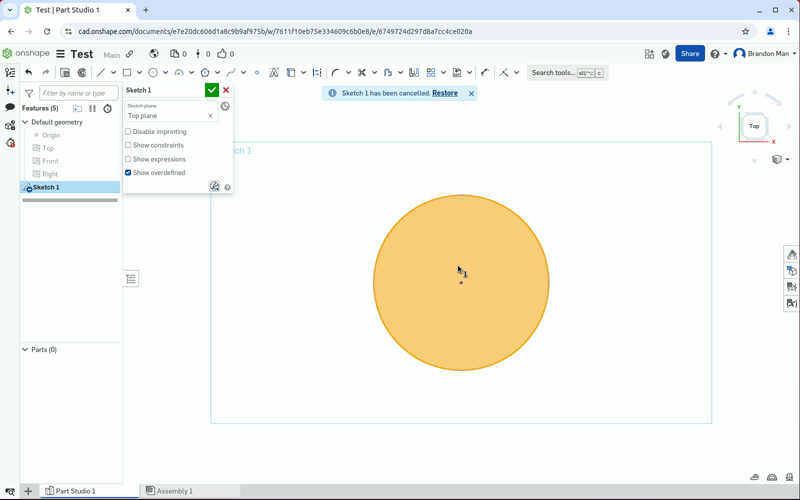
mouse_move(73, 352)
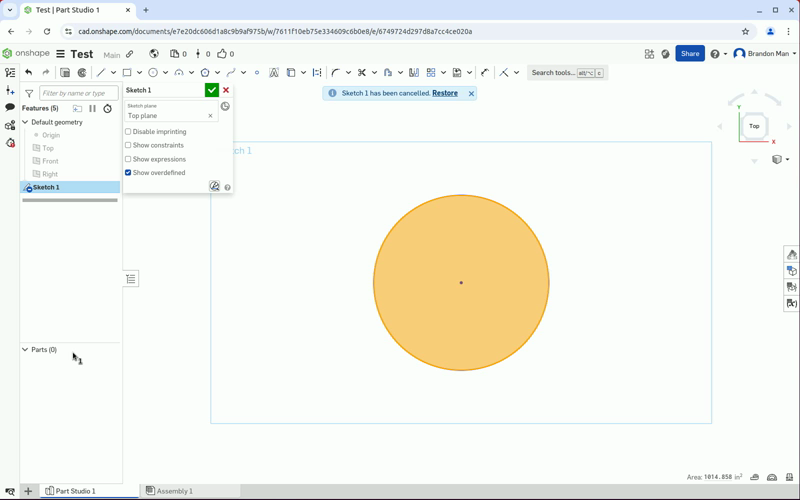
key(shift+y)
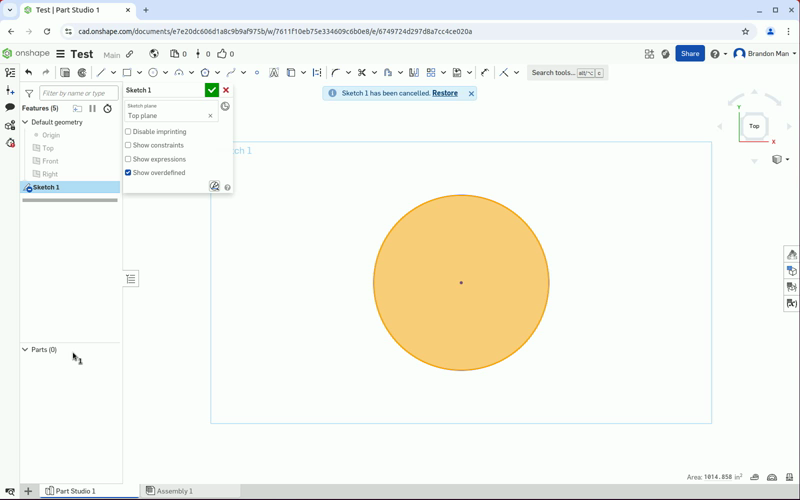
key(shift+e)
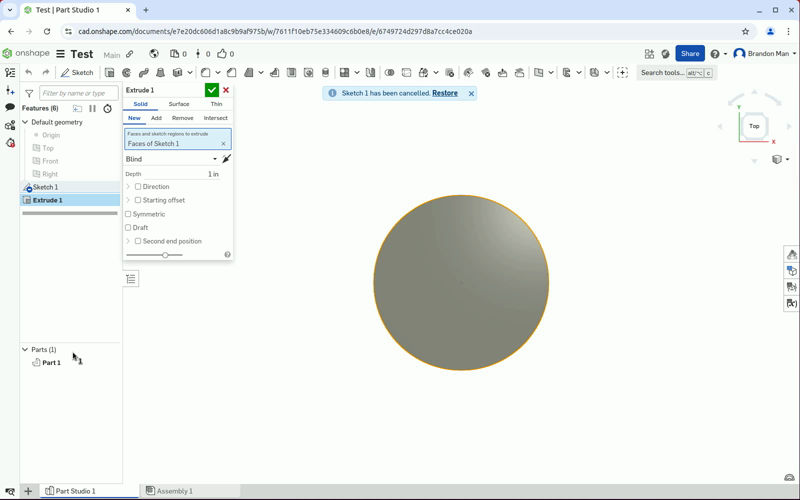
mouse_move(143, 106)
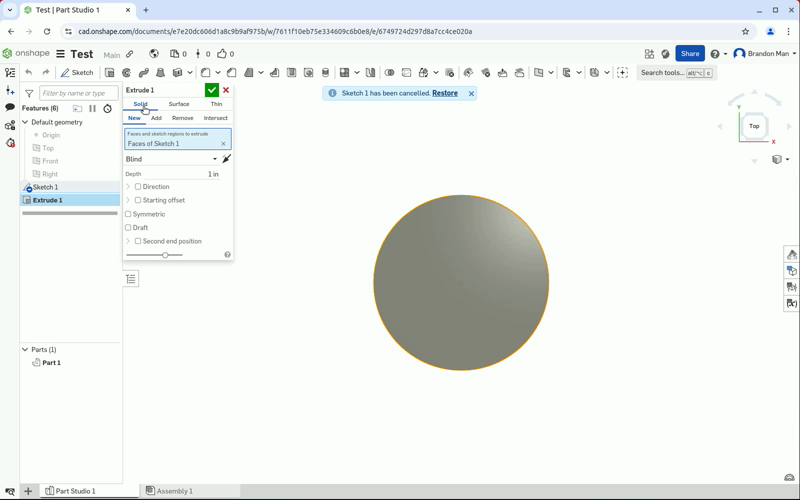
click(143, 106)
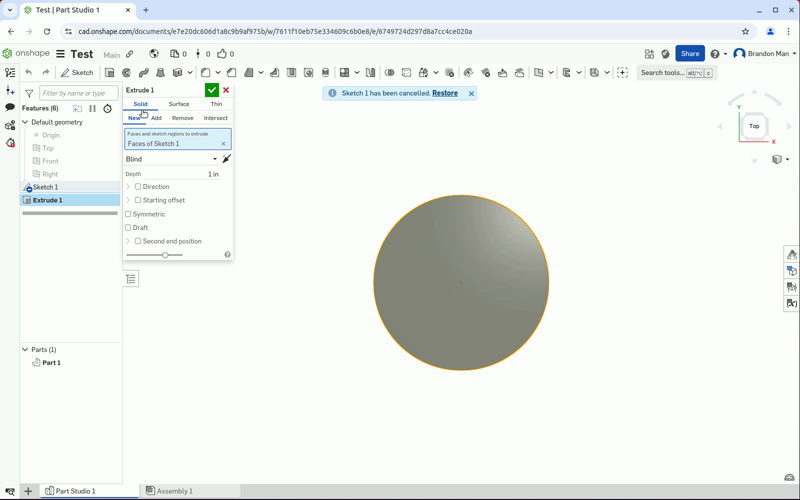
mouse_move(137, 120)
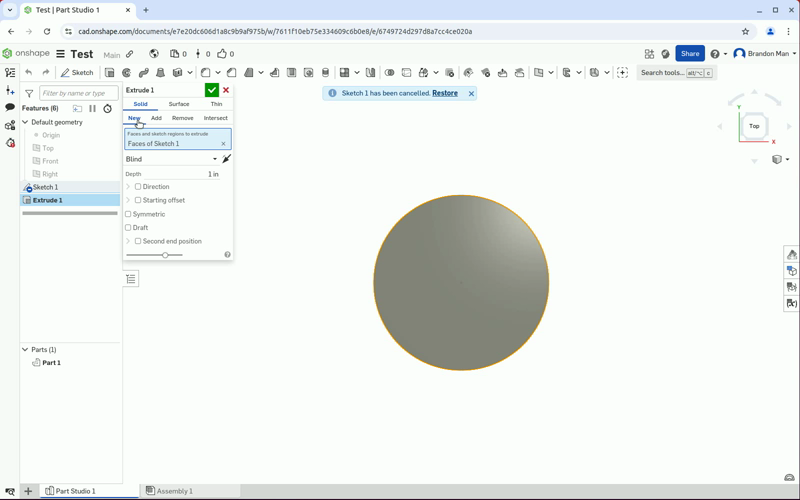
click(137, 120)
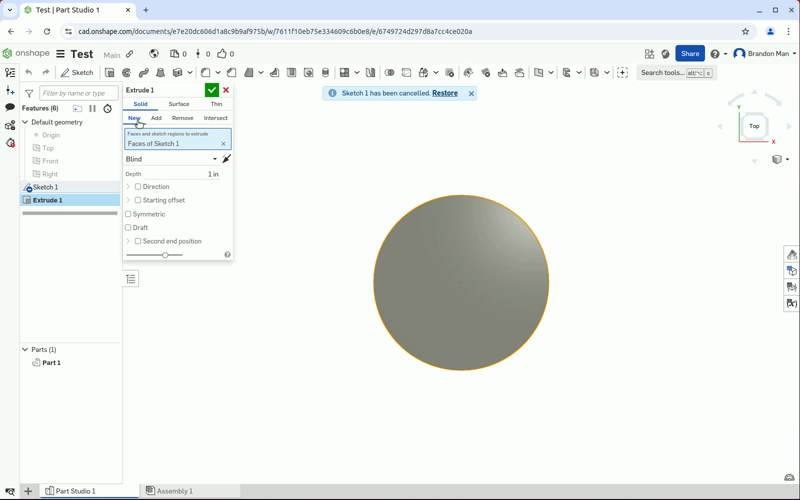
key(tab, 4)
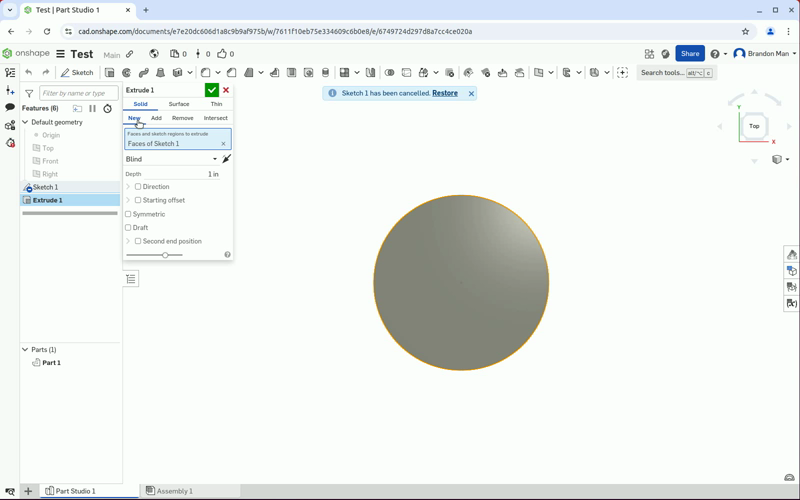
text(0.722)
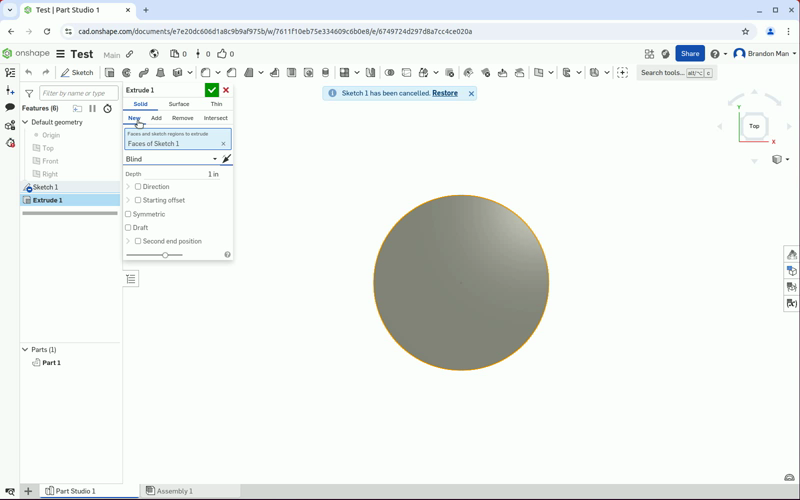
key(enter)
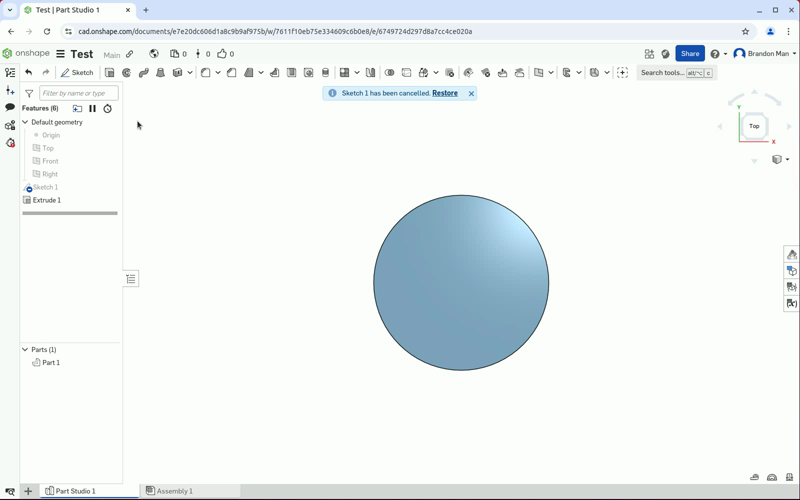
key(shift+h)
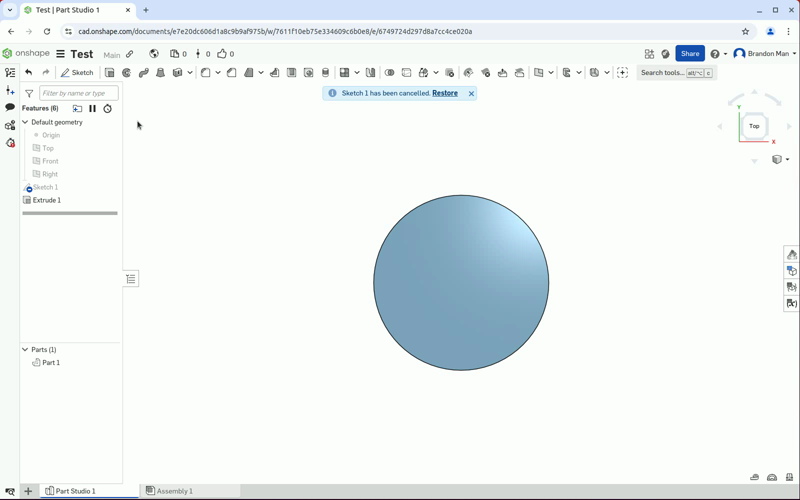
key(shift+h)
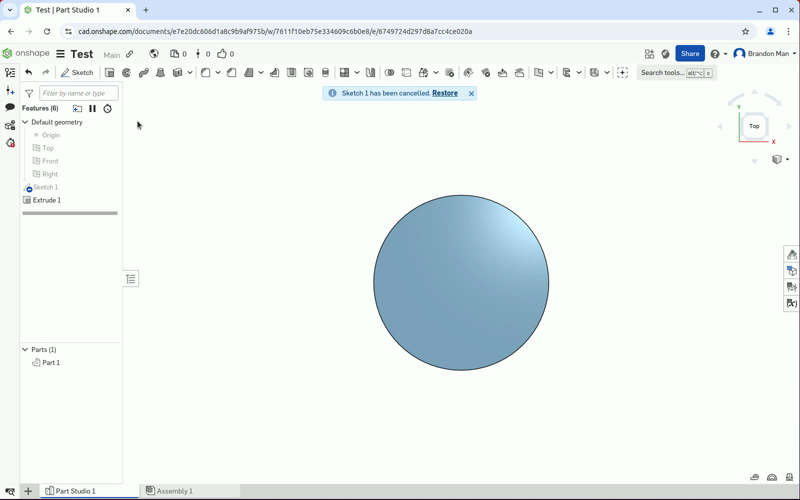
mouse_move(73, 189)
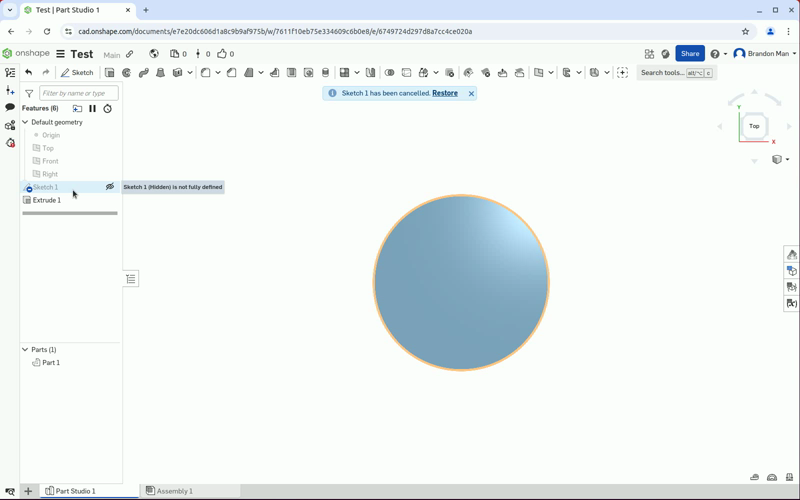
click(73, 189)
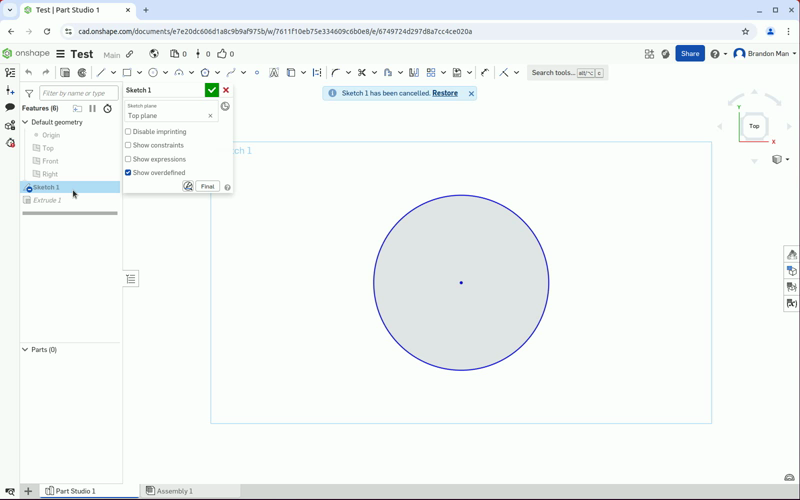
mouse_move(229, 92)
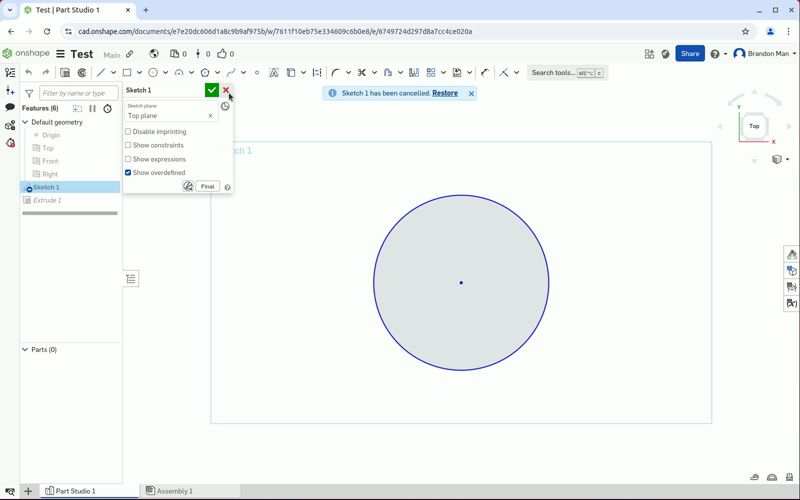
click(229, 92)
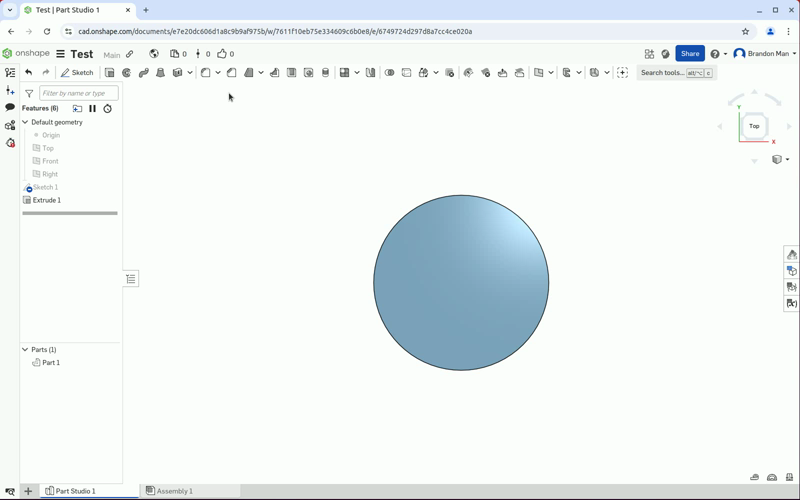
mouse_move(541, 75)
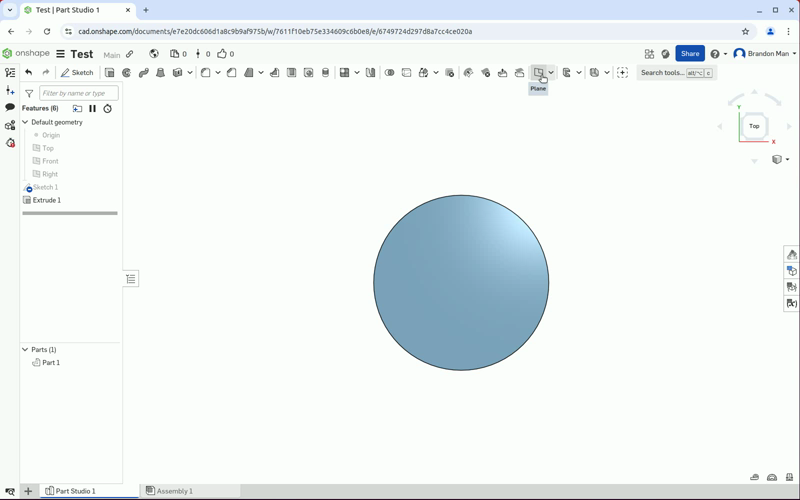
click(541, 75)
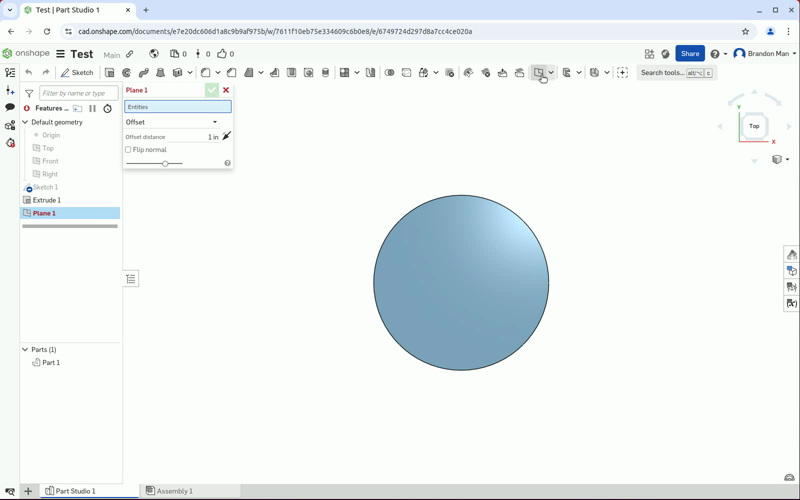
mouse_move(73, 150)
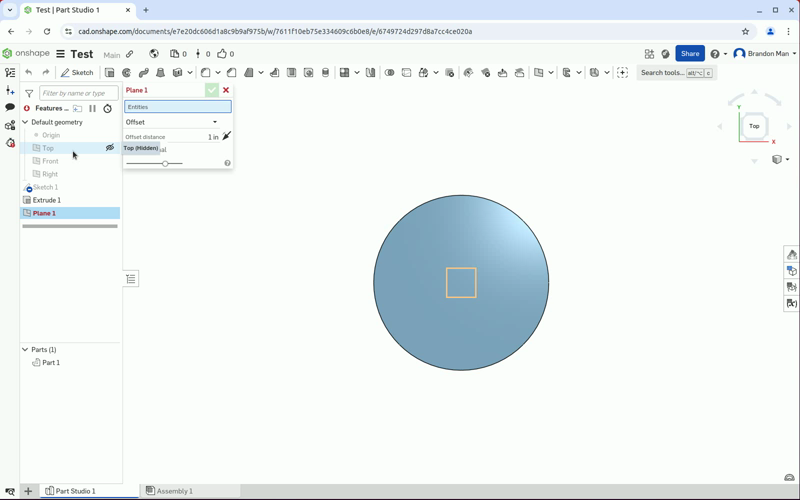
click(73, 150)
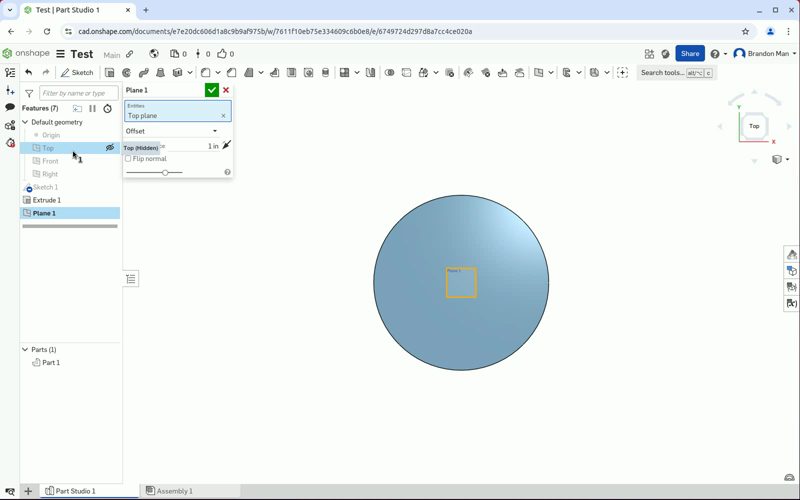
key(tab, 2)
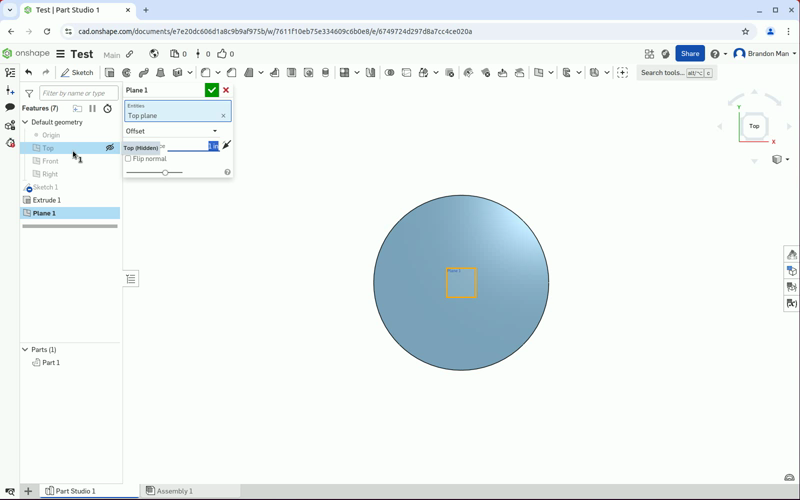
text(0.709)
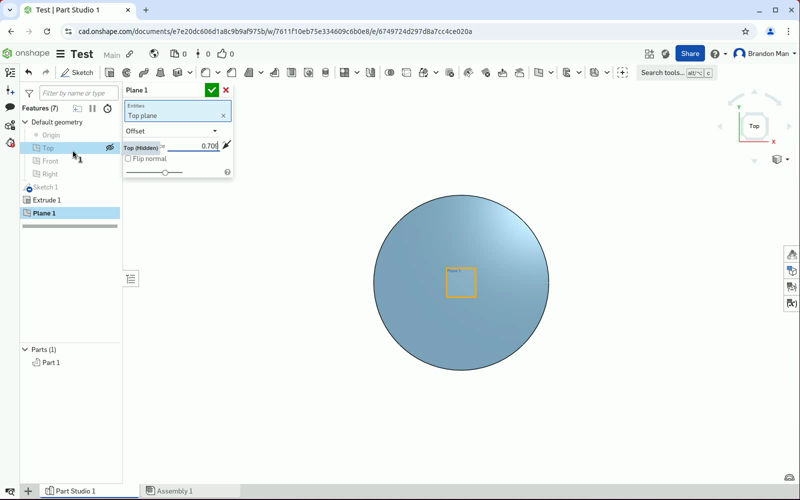
key(enter, 2)
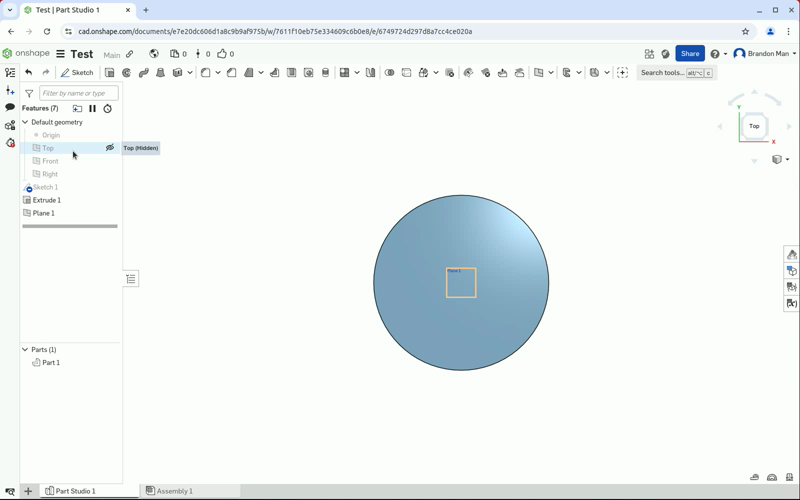
key(shift+s)
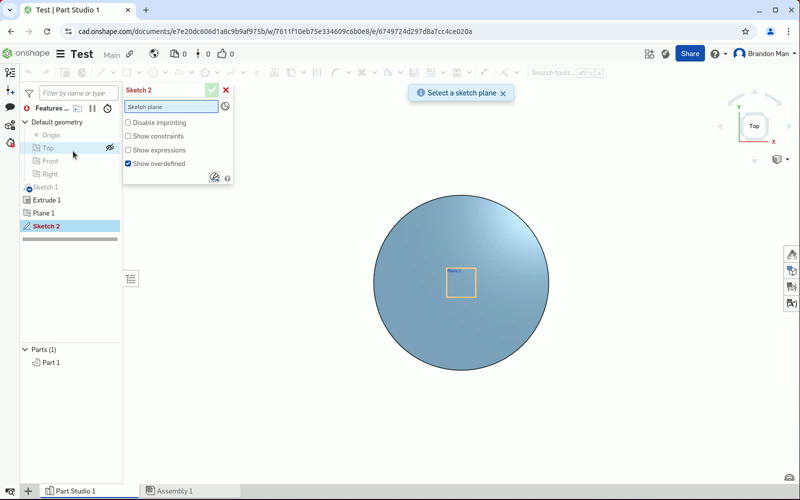
mouse_move(73, 215)
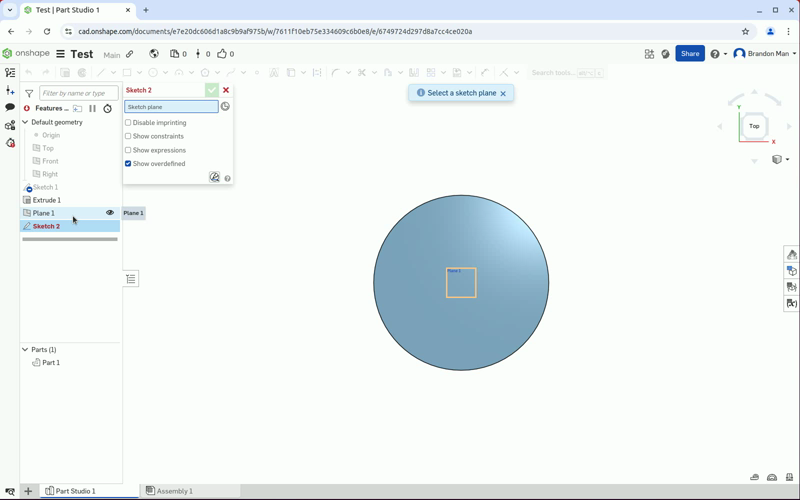
click(73, 215)
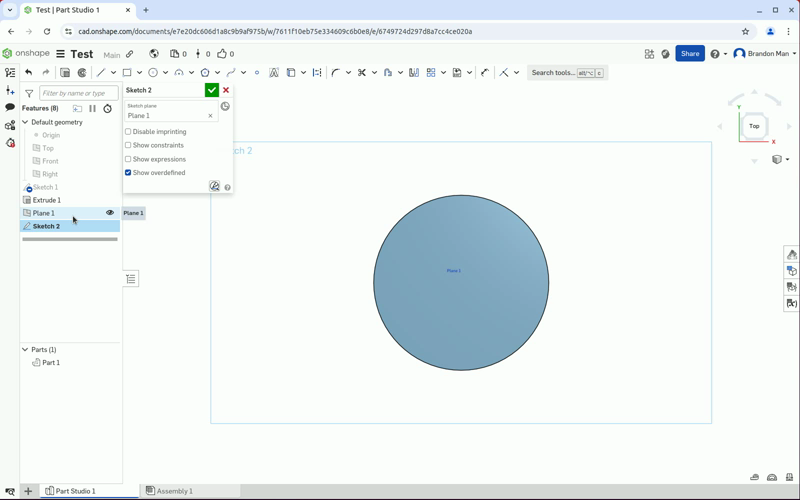
mouse_move(73, 352)
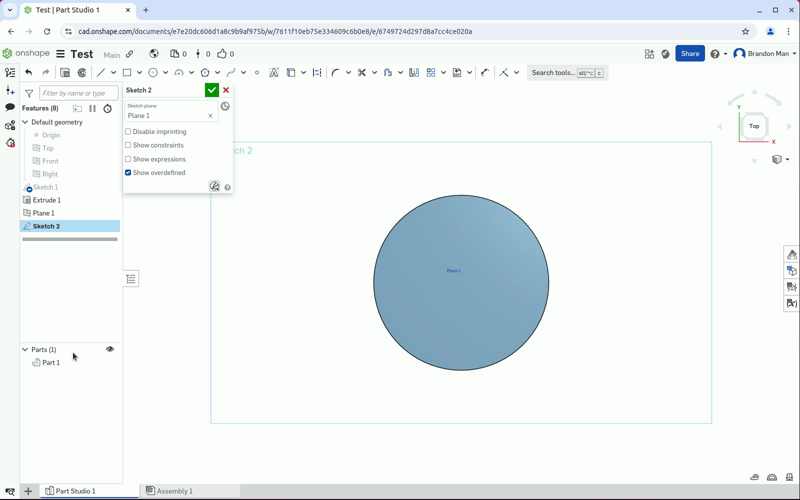
key(y)
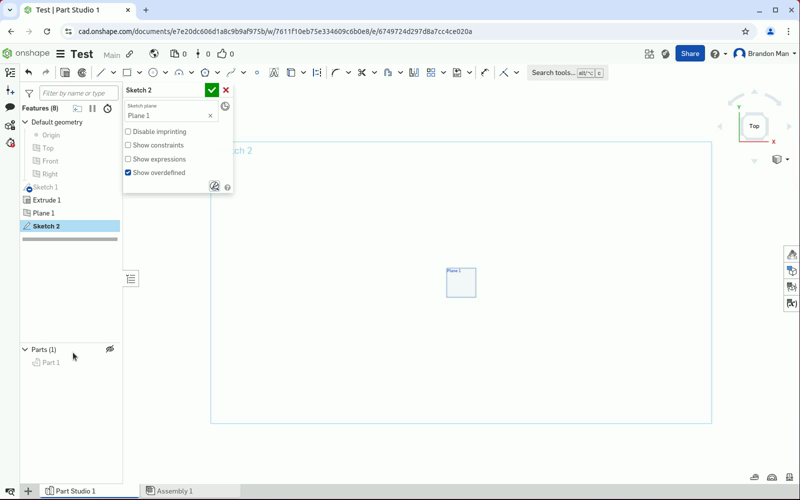
key(c)
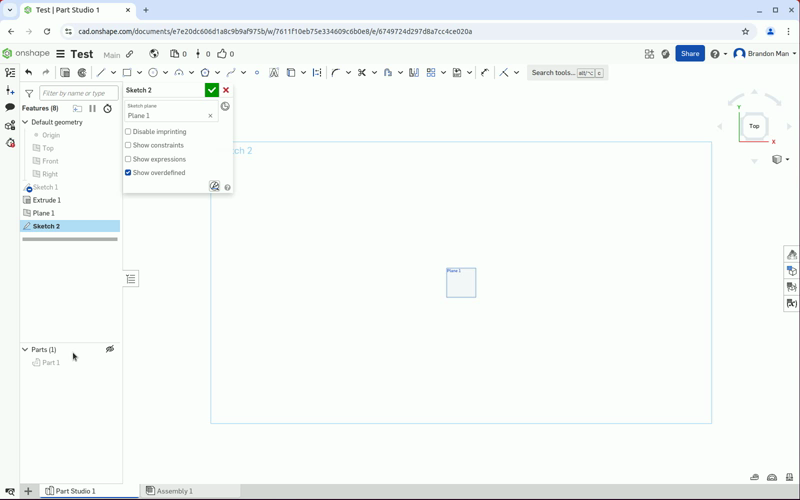
key_down(shift)
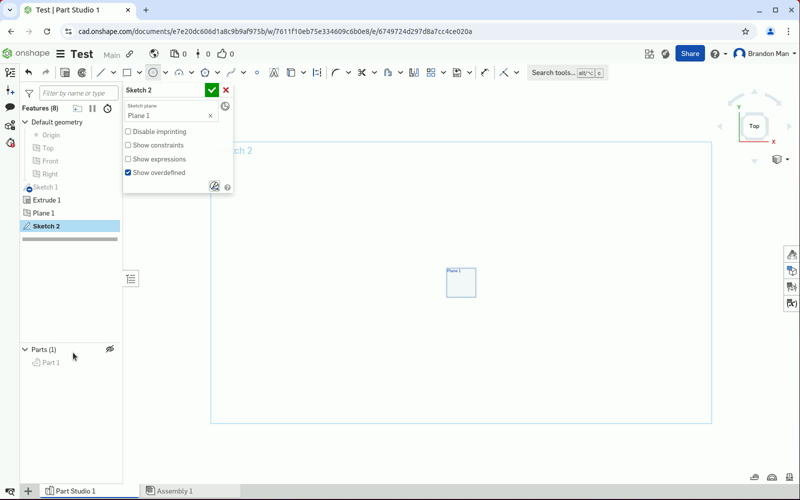
mouse_move(461, 282)
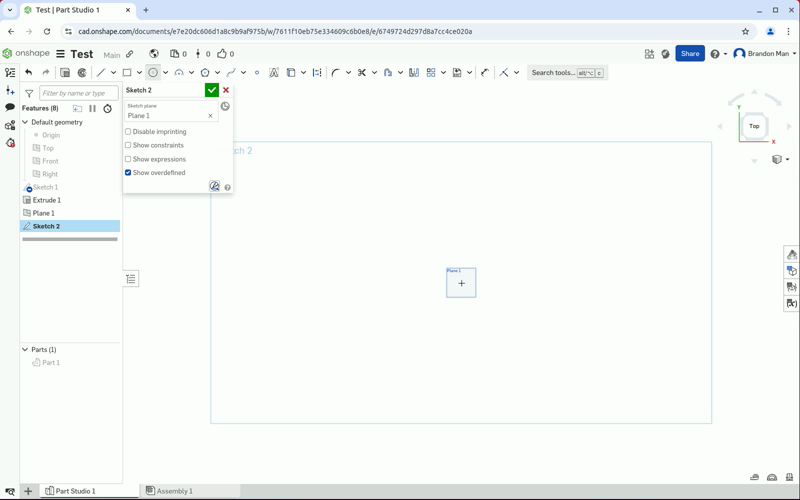
click(461, 282)
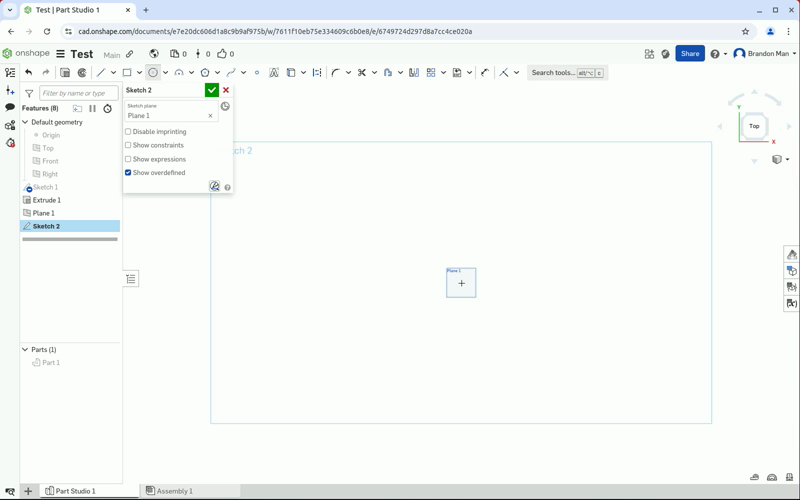
key_up(shift)
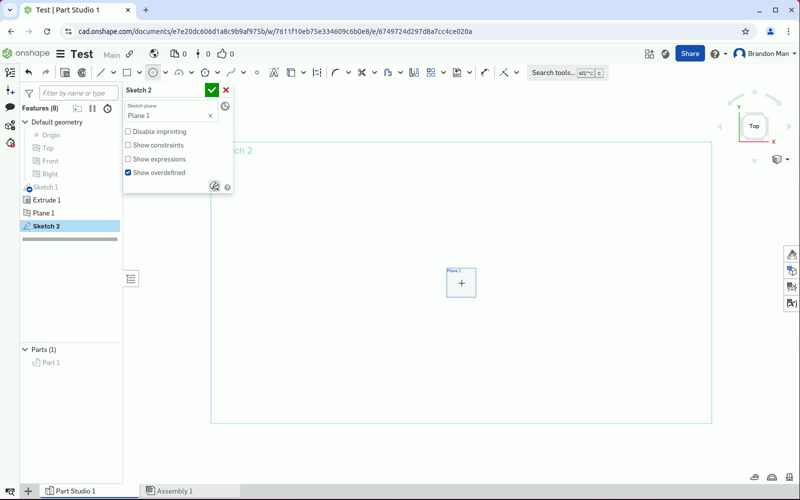
mouse_move(540, 282)
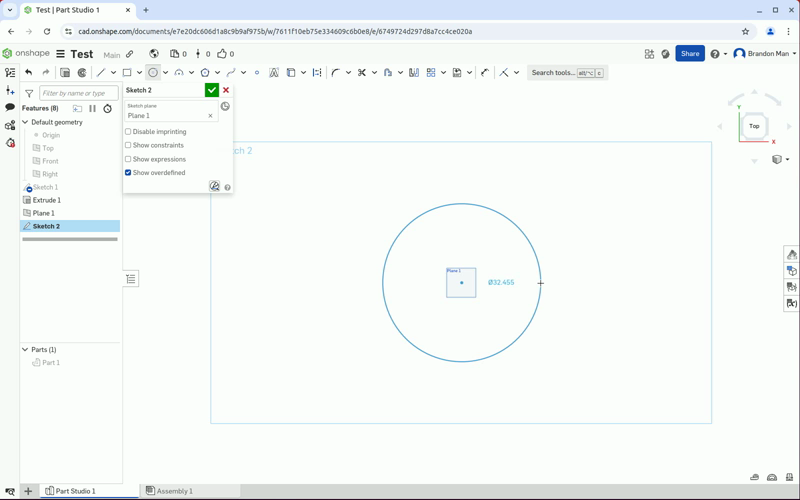
click(540, 282)
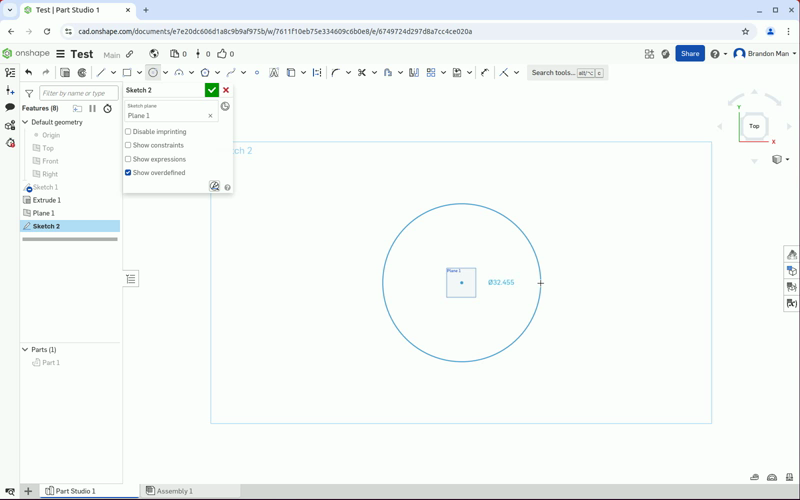
key(esc)
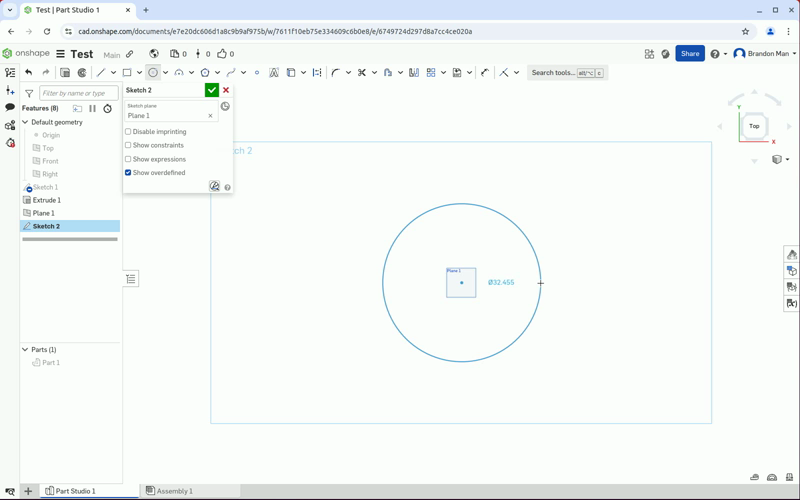
mouse_move(433, 317)
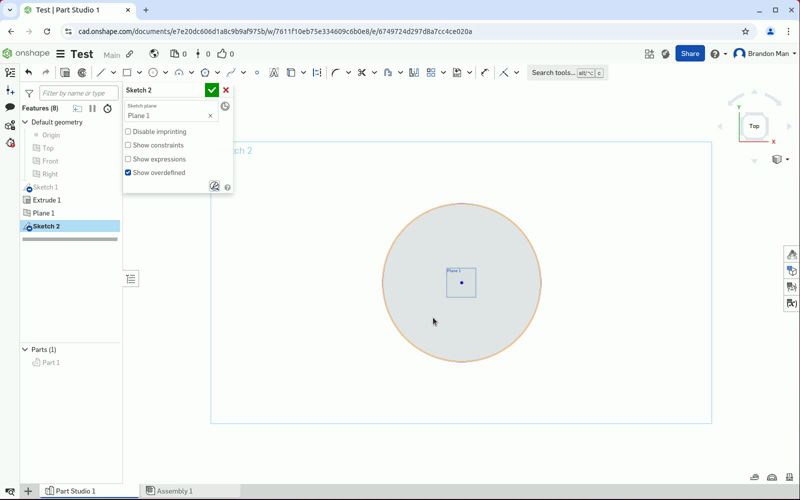
click(433, 317)
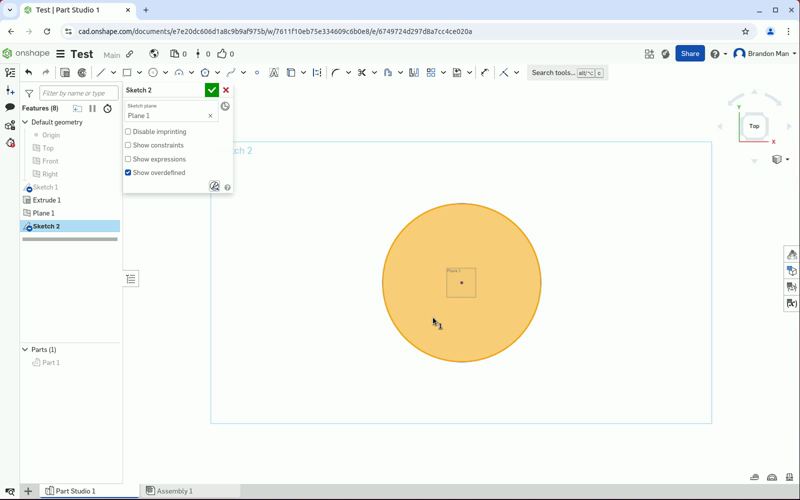
mouse_move(73, 352)
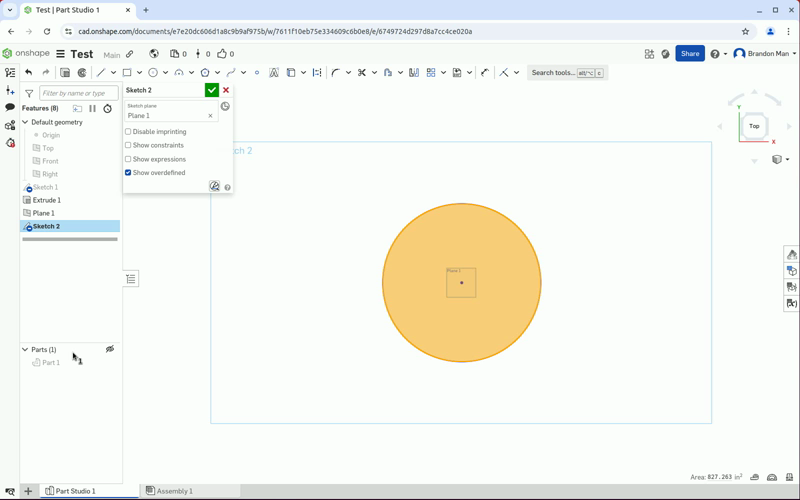
key(shift+y)
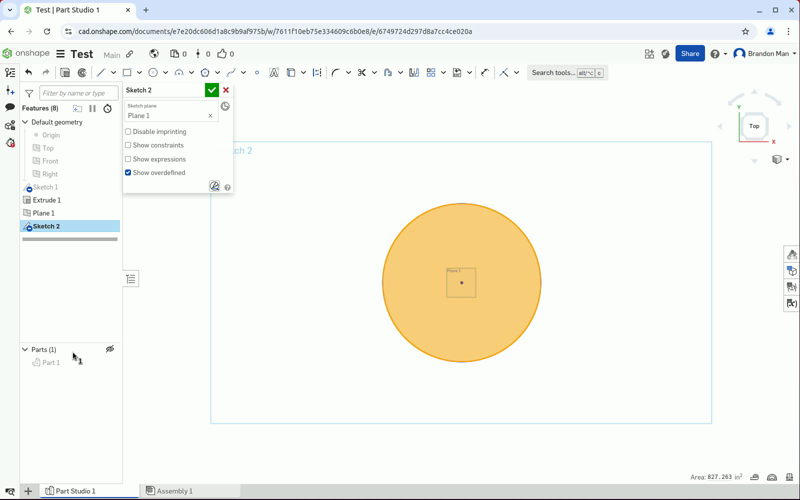
key(shift+e)
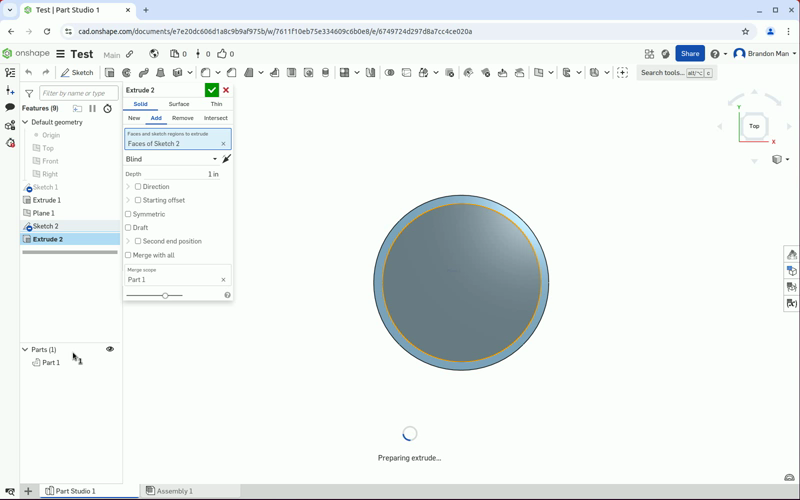
mouse_move(143, 106)
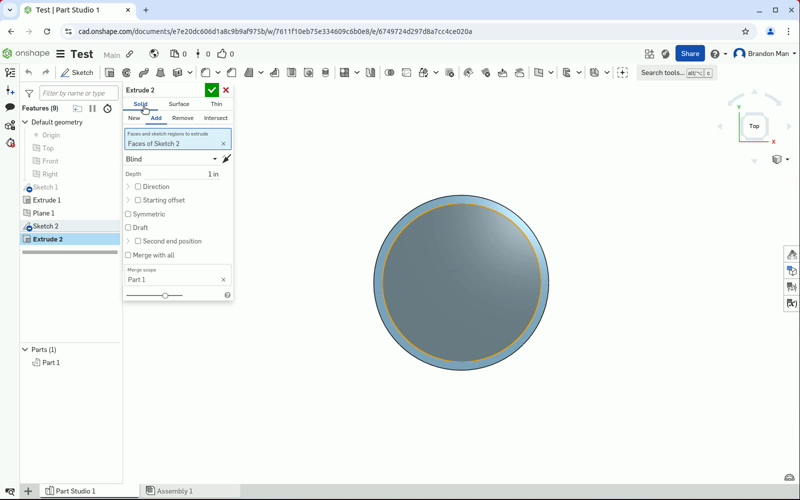
click(143, 106)
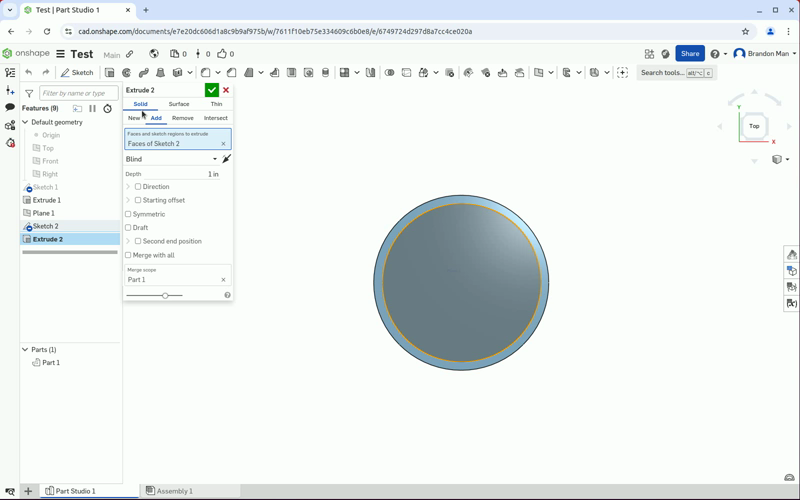
mouse_move(137, 120)
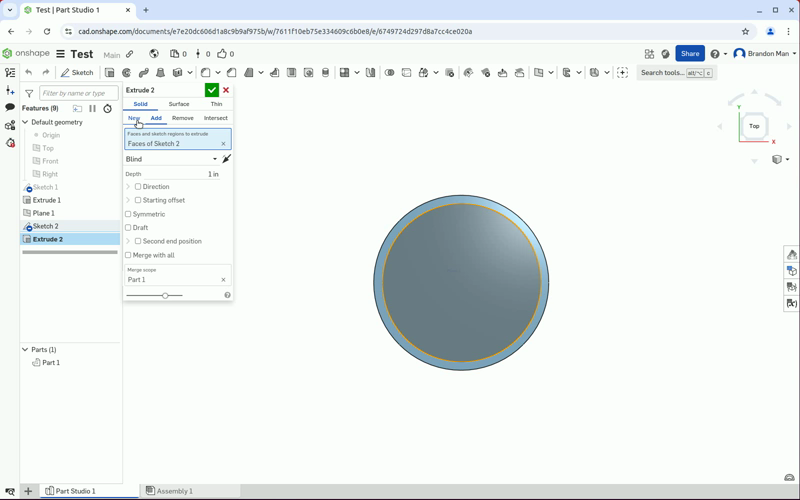
click(137, 120)
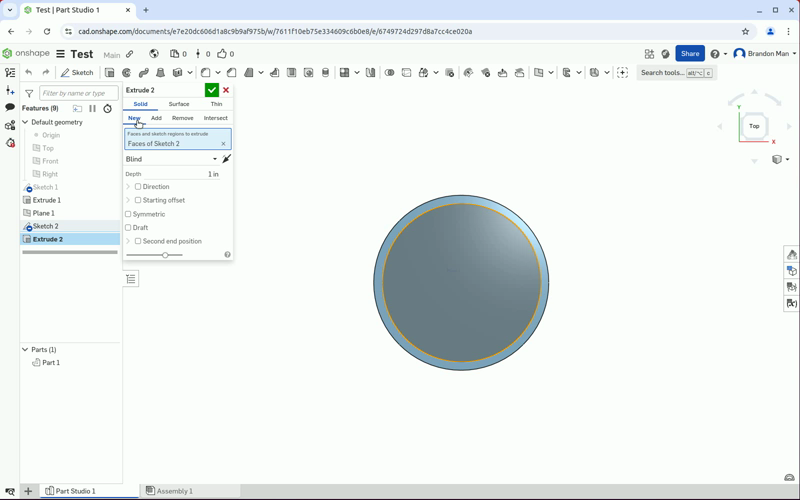
key(tab, 4)
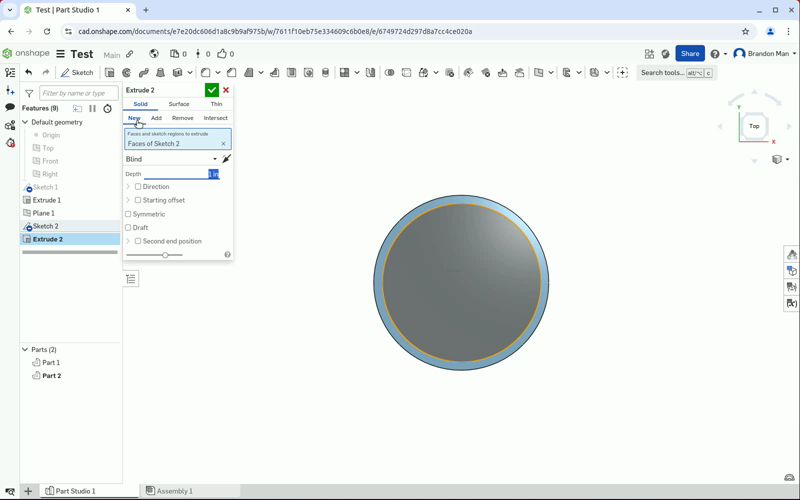
text(5.777)
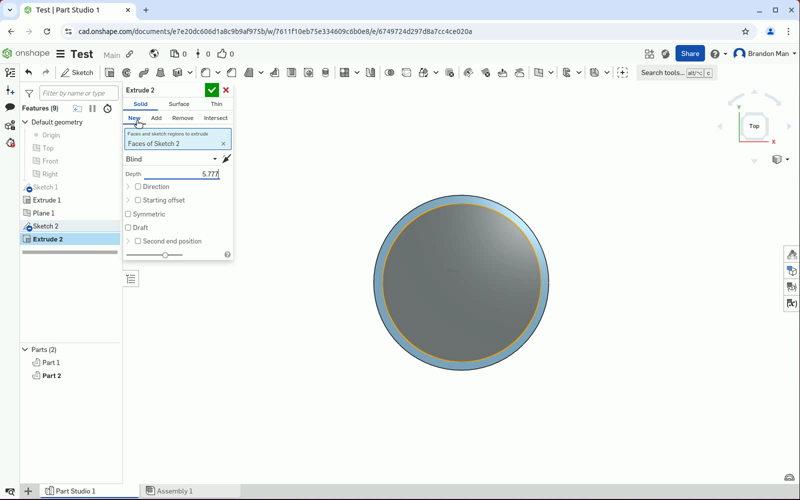
key(enter)
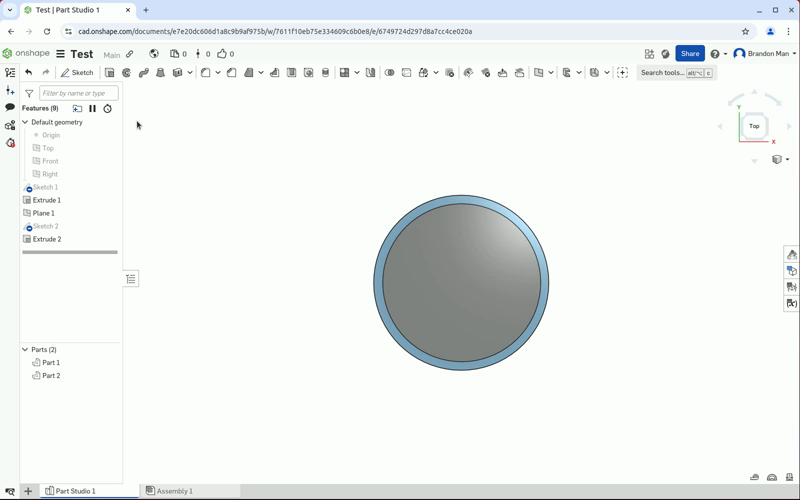
key(shift+h)
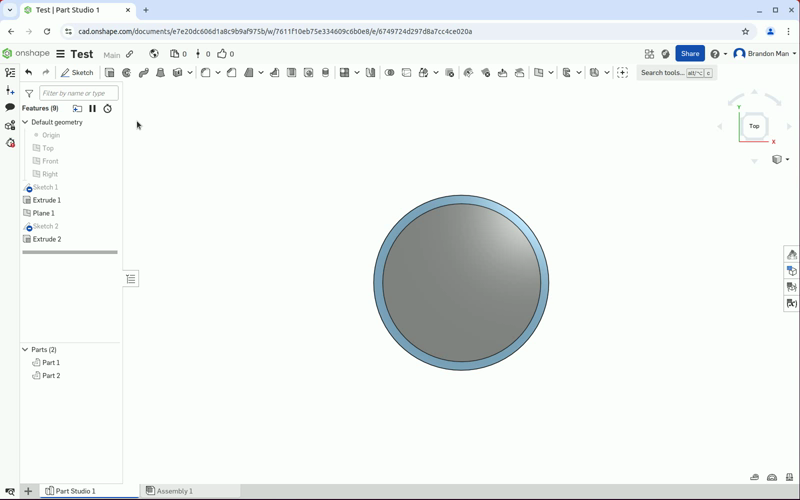
key(shift+h)
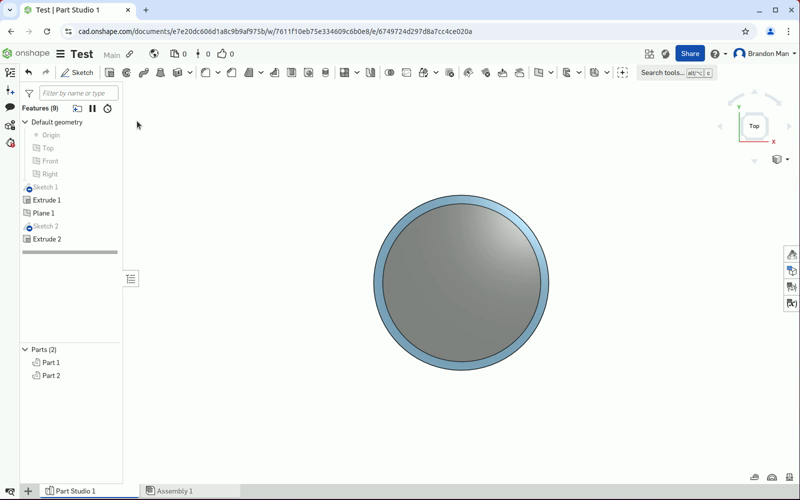
key(shift+7)
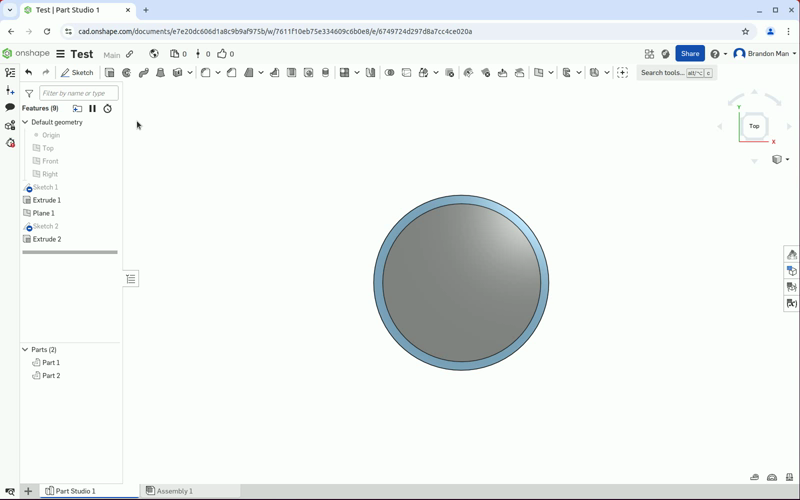
key(up, 3)
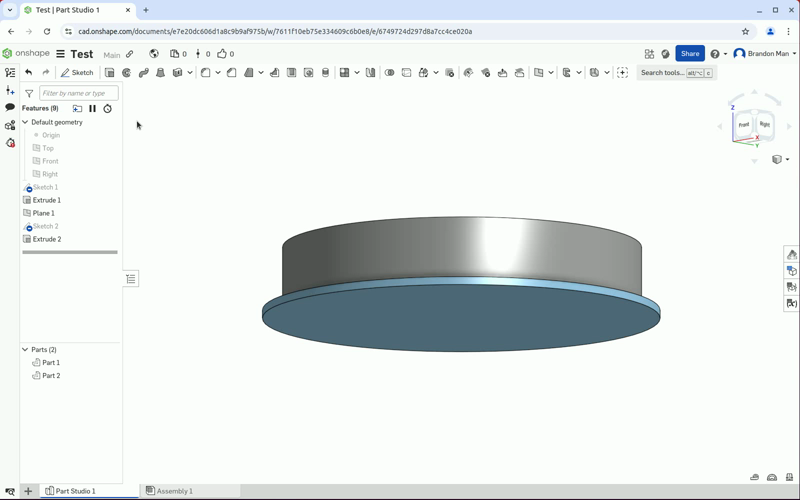
key(left, 3)
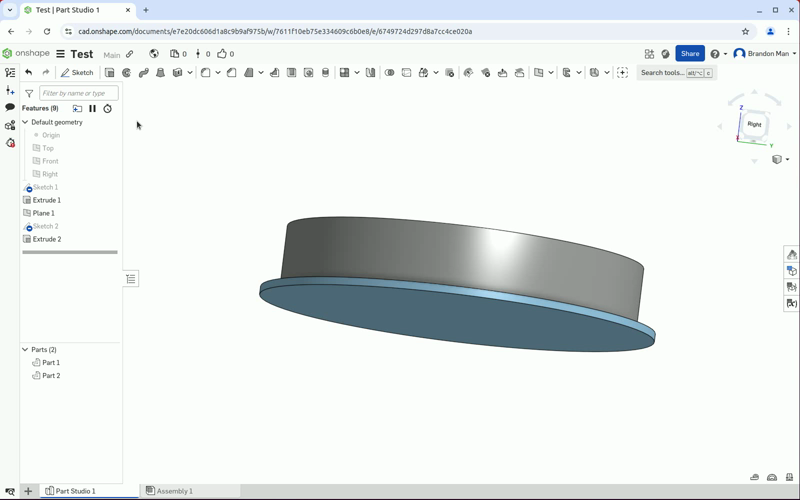
key(right, 3)
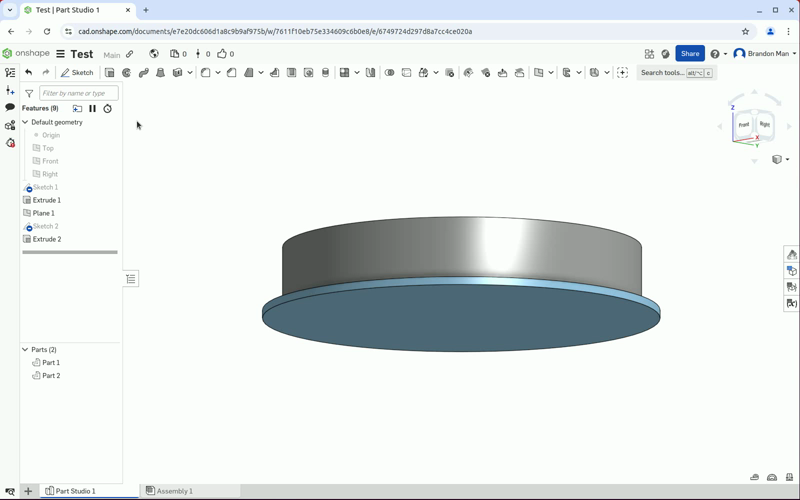
key(down, 3)
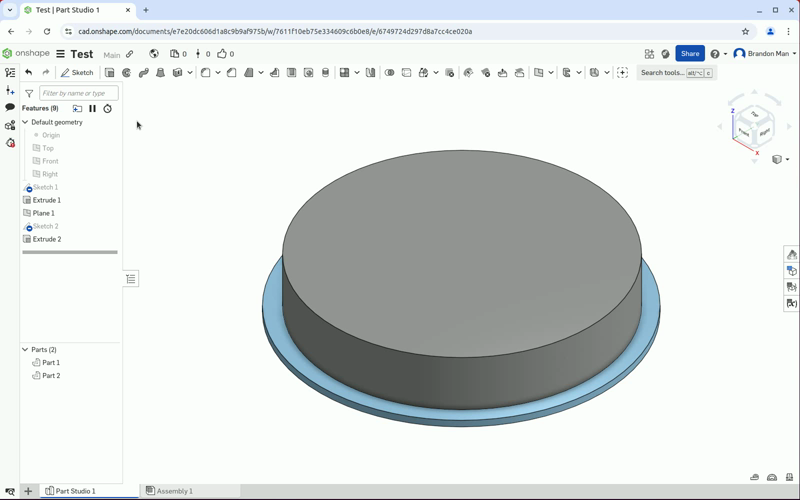
mouse_move(73, 189)
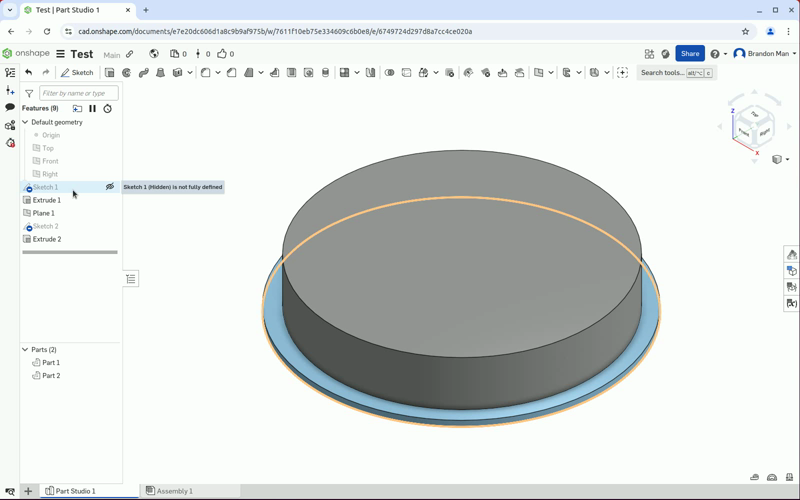
click(73, 189)